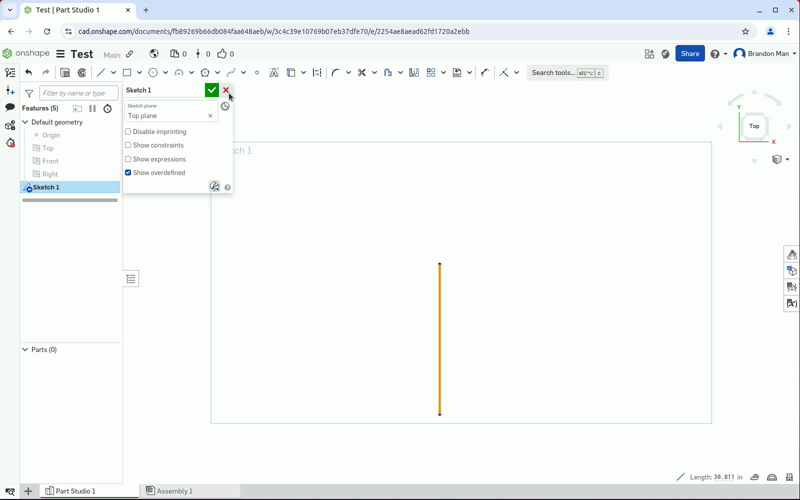
key(shift+h)
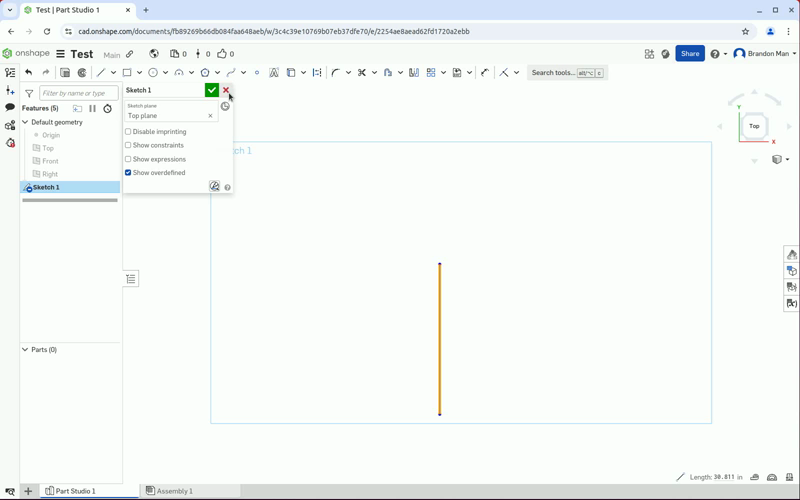
key(shift+s)
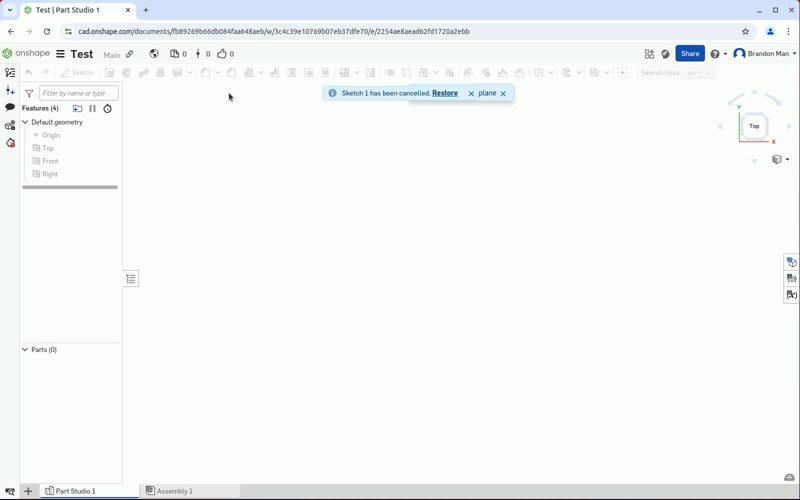
mouse_move(73, 150)
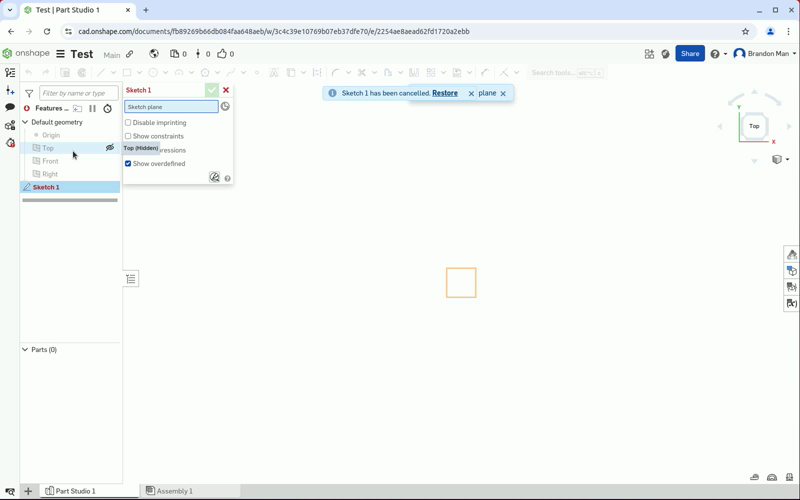
click(73, 150)
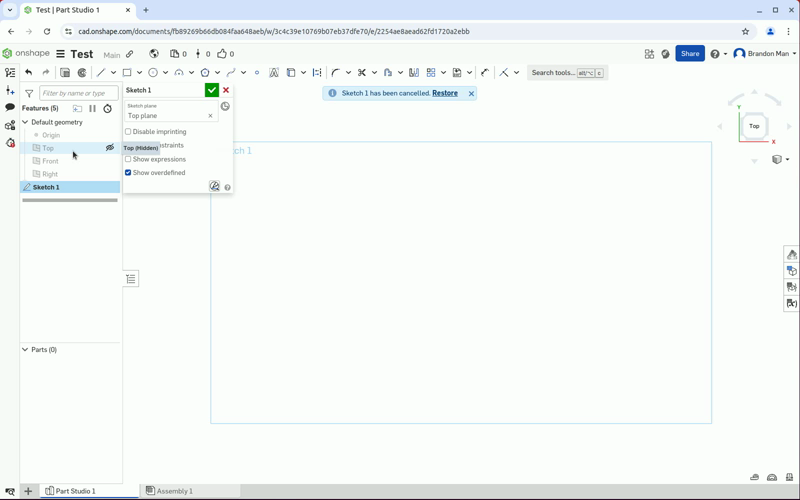
mouse_move(73, 352)
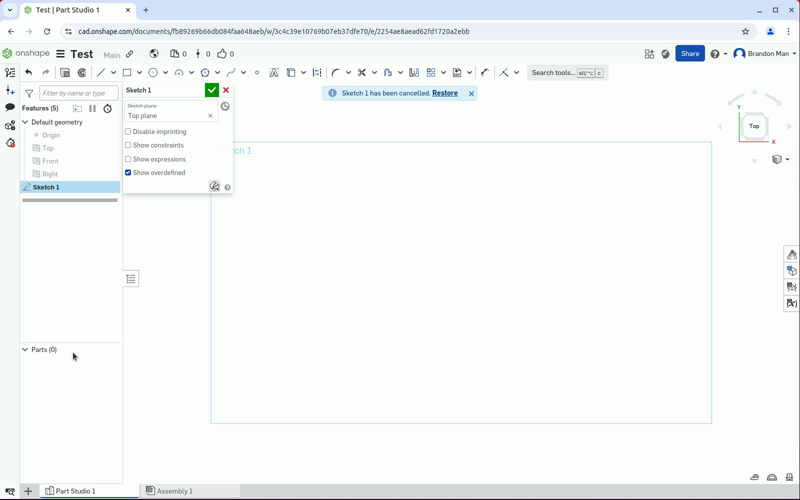
key(y)
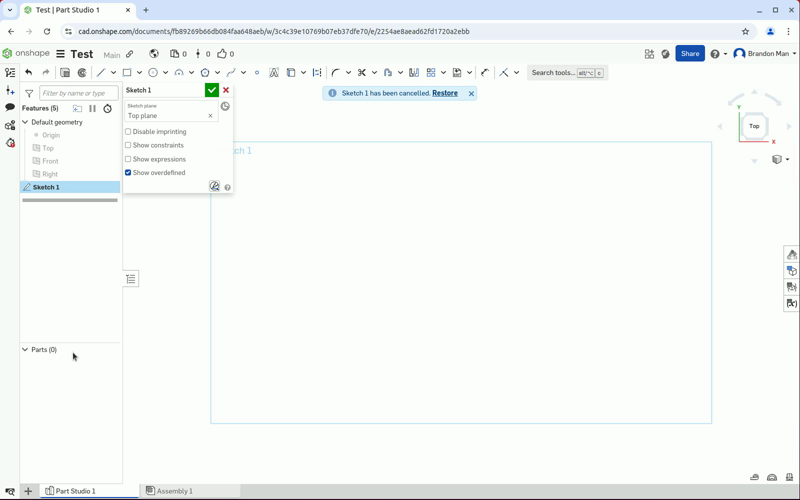
key(c)
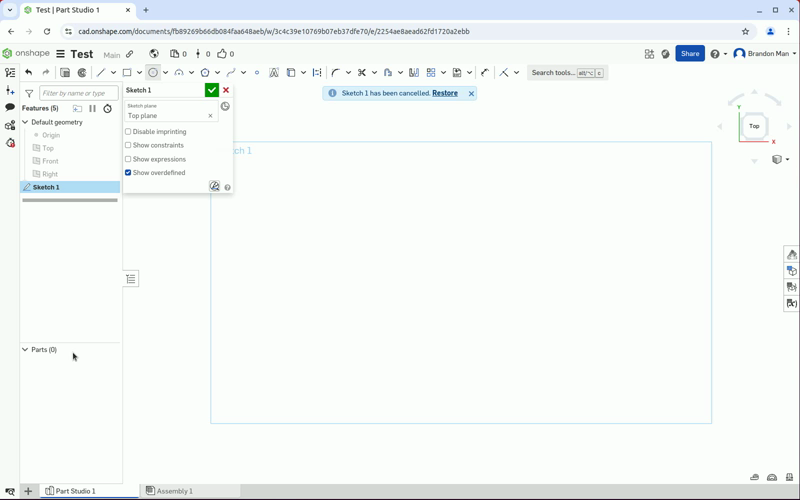
key_down(shift)
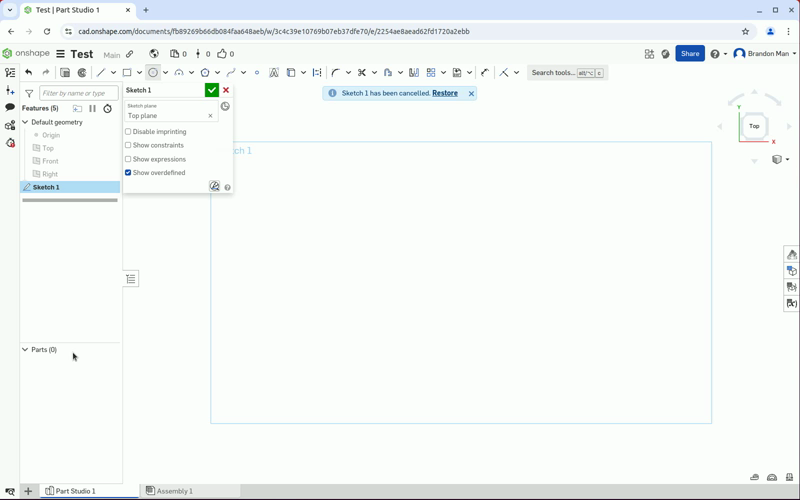
mouse_move(461, 282)
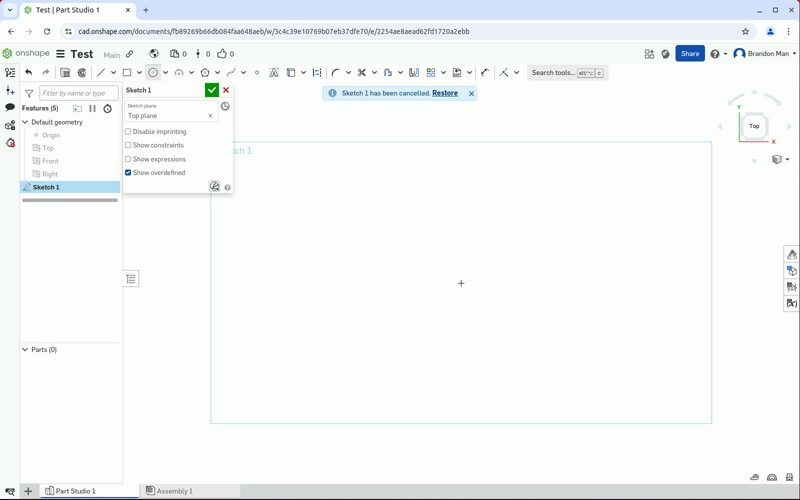
click(461, 282)
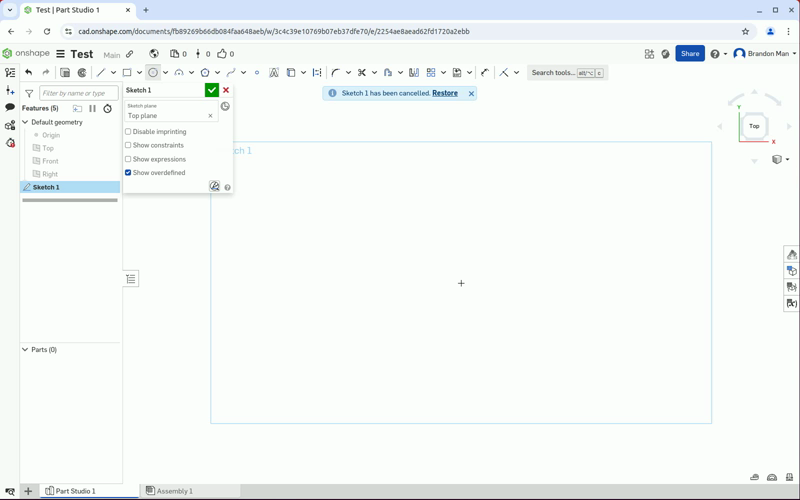
key_up(shift)
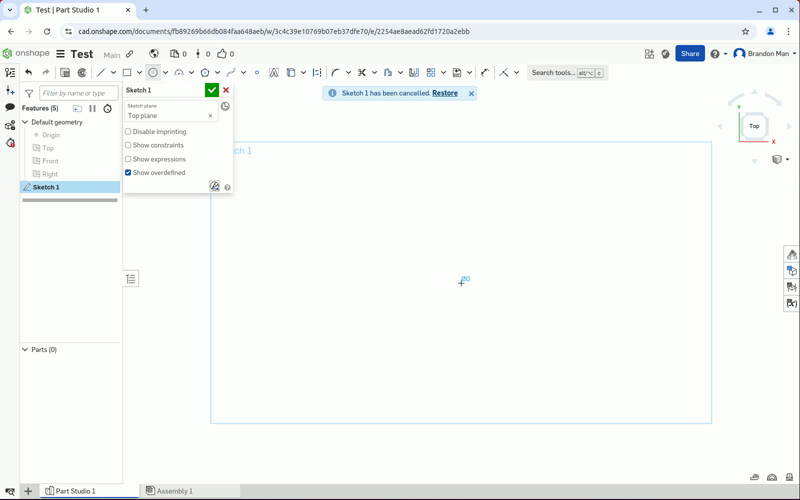
mouse_move(574, 282)
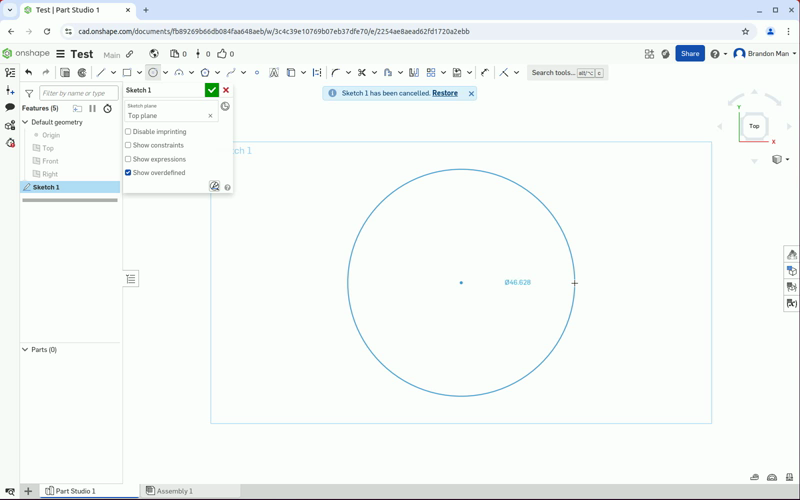
click(574, 282)
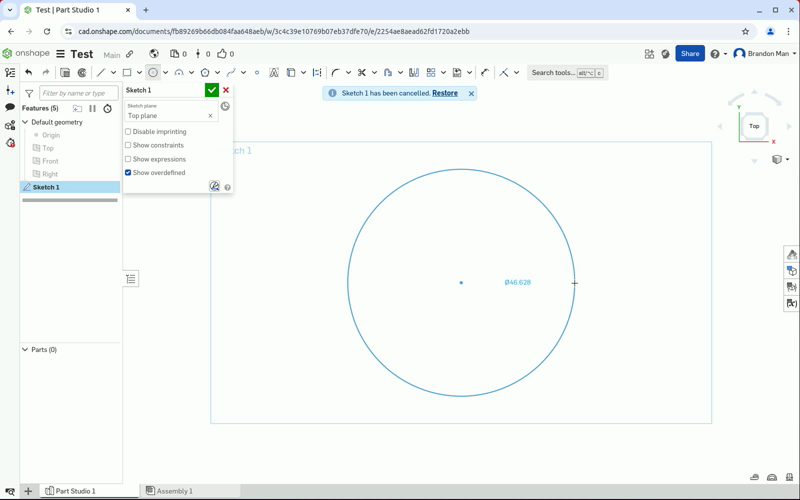
key(esc)
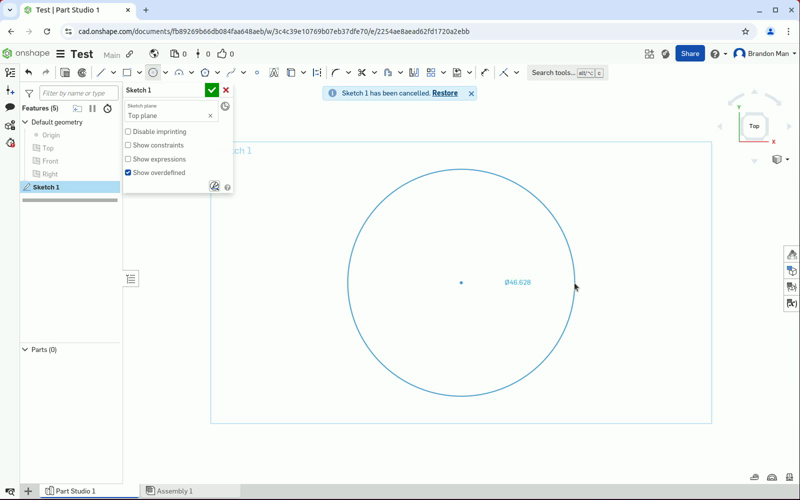
mouse_move(497, 336)
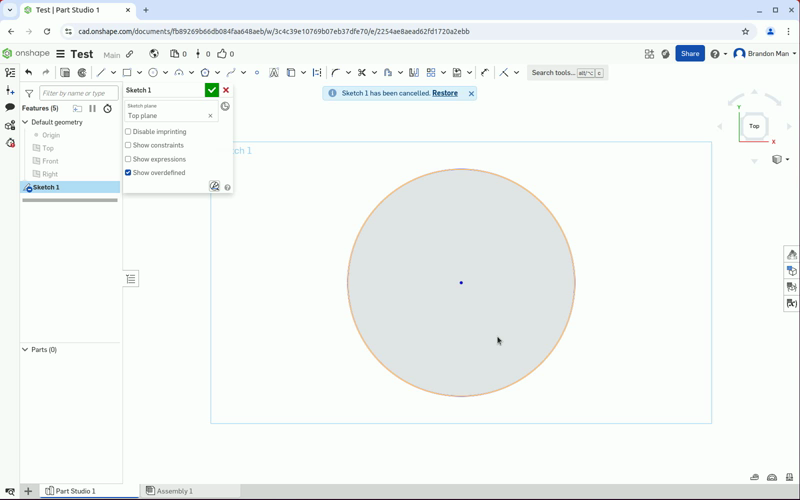
click(497, 336)
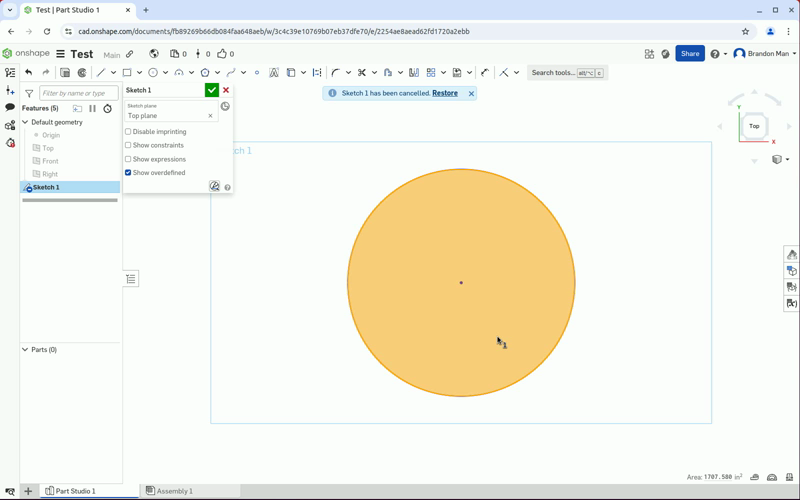
mouse_move(73, 352)
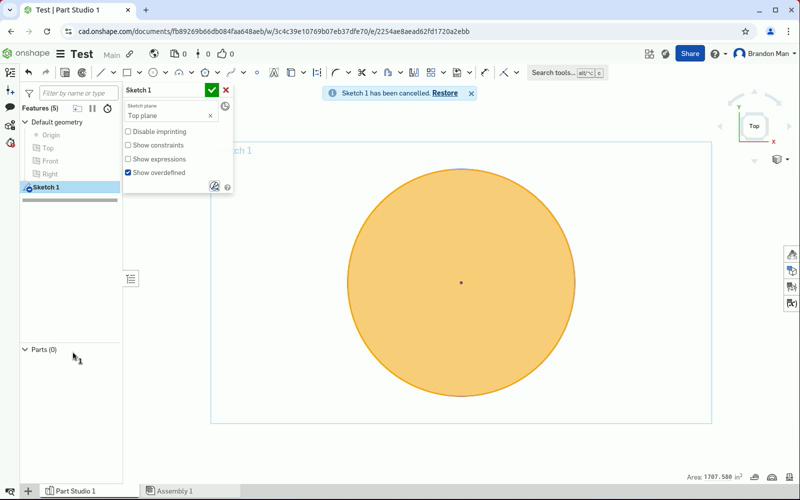
key(shift+y)
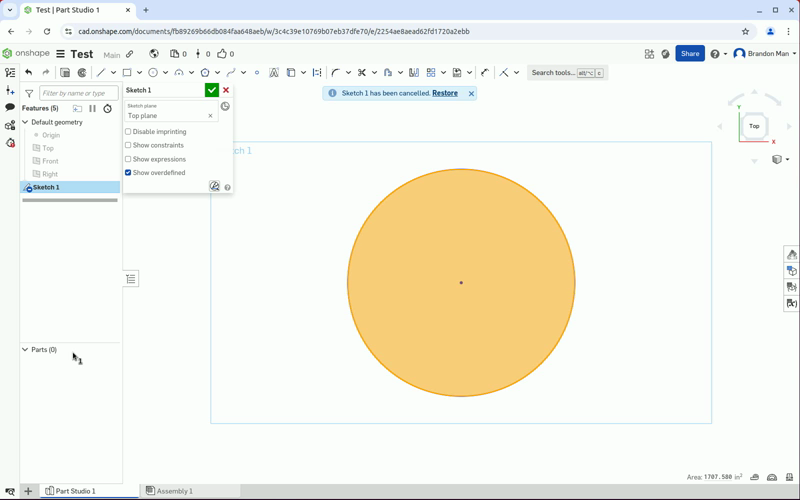
key(shift+e)
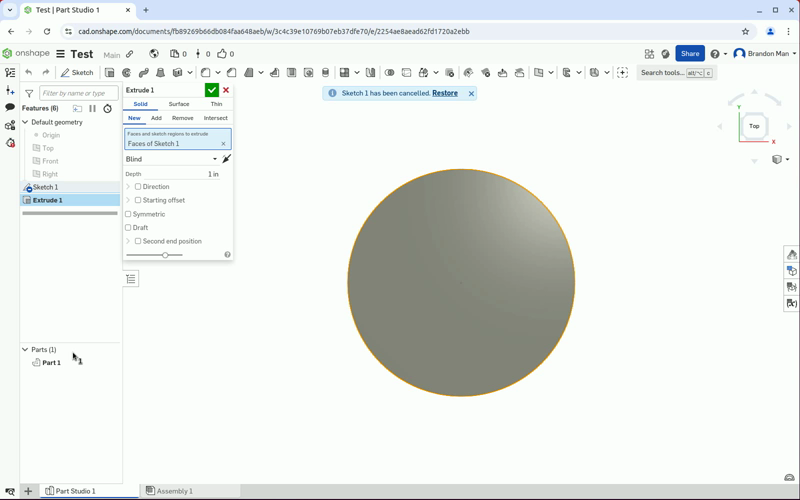
mouse_move(143, 106)
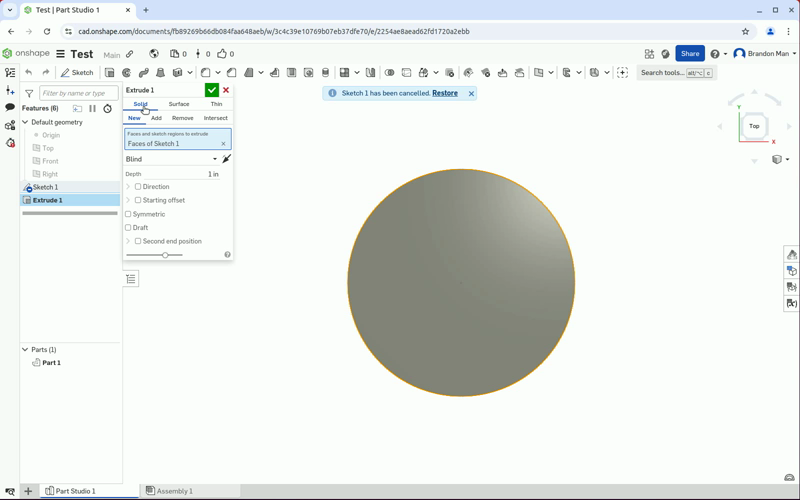
click(143, 106)
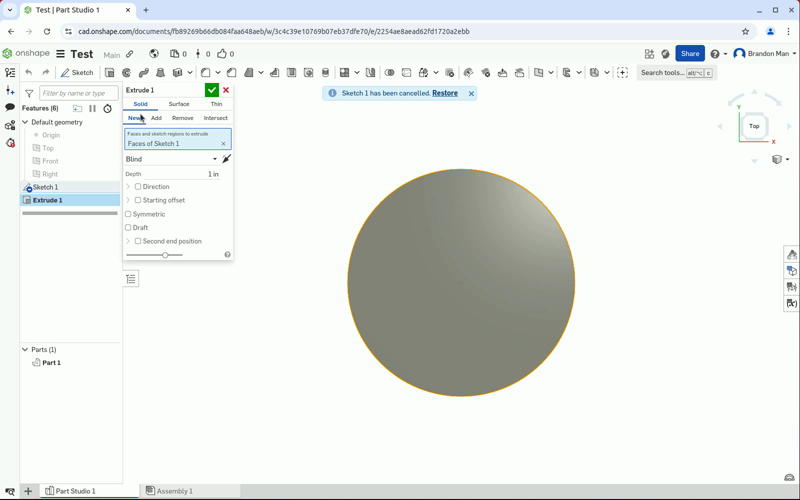
mouse_move(137, 120)
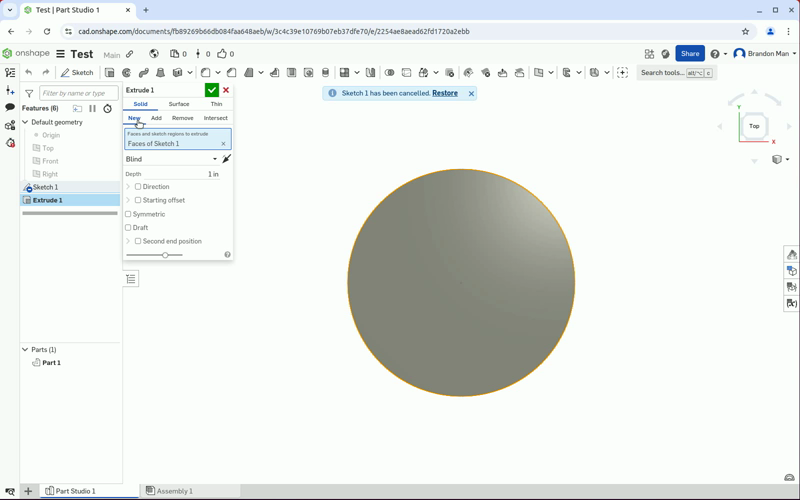
click(137, 120)
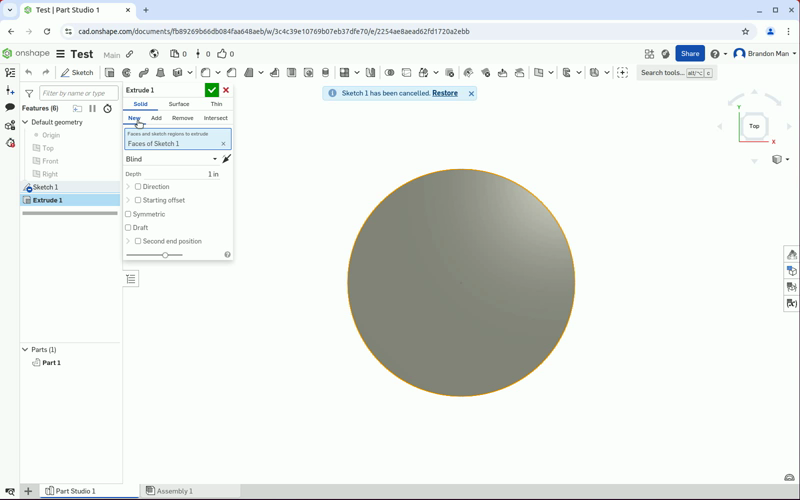
key(tab, 4)
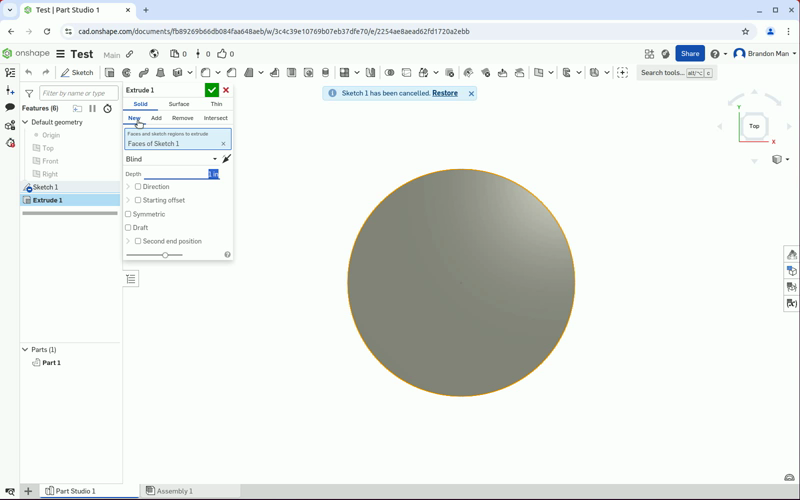
text(15.405)
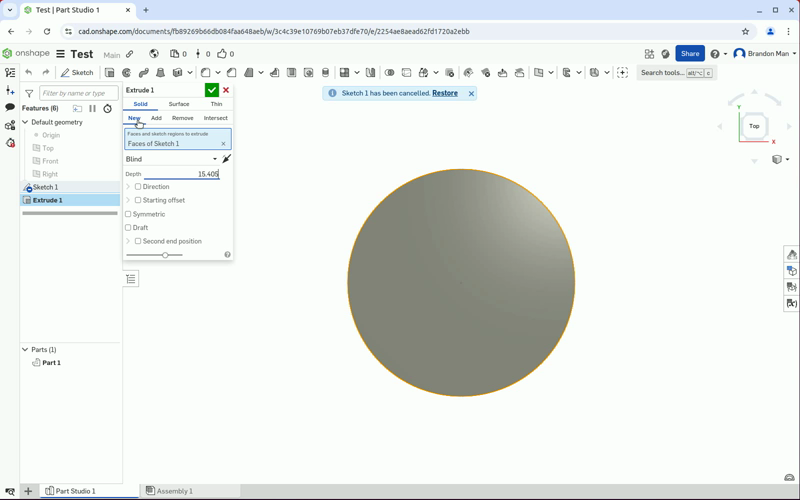
key(enter)
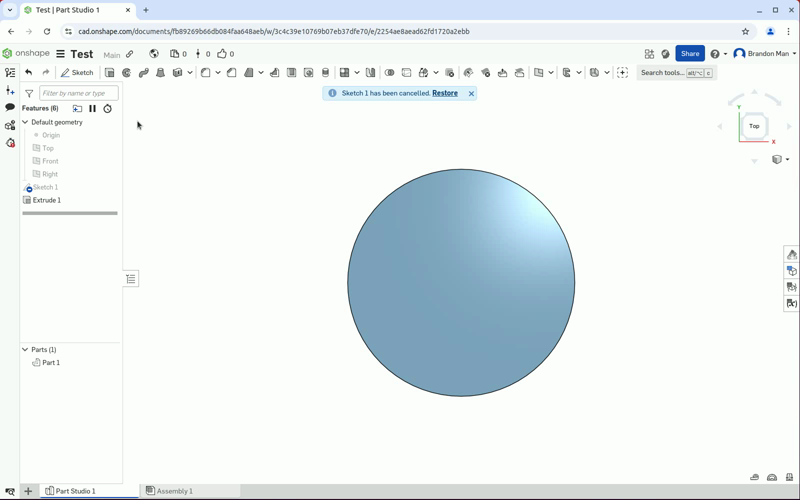
key(shift+h)
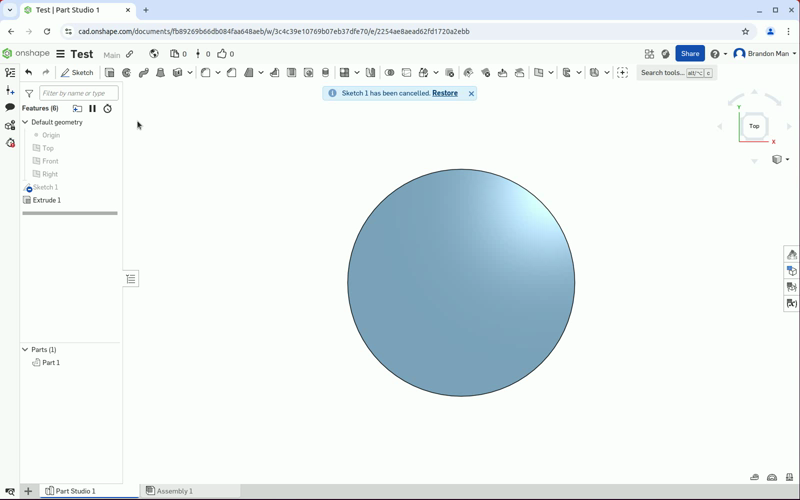
key(shift+h)
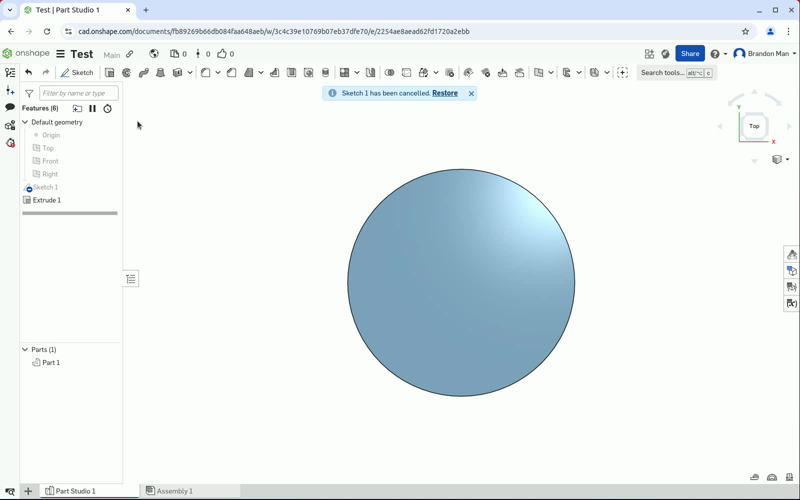
mouse_move(73, 189)
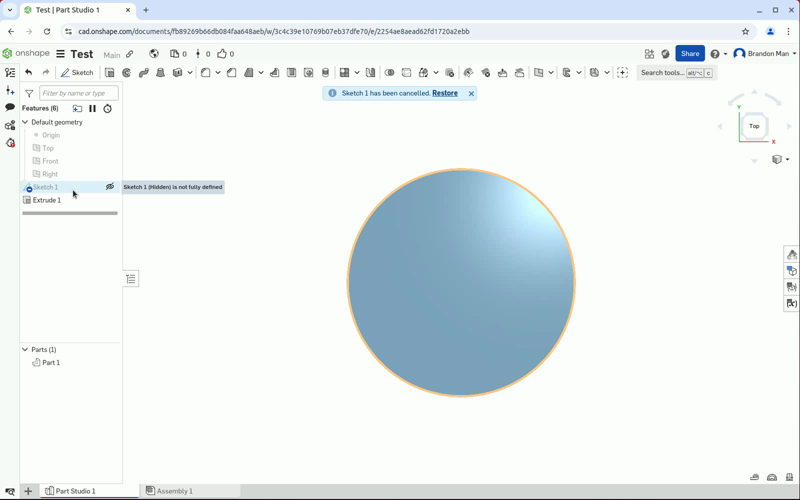
click(73, 189)
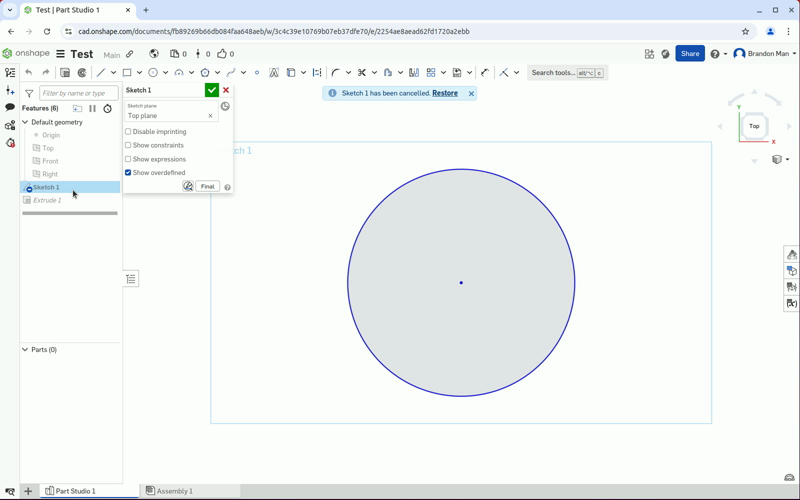
mouse_move(229, 92)
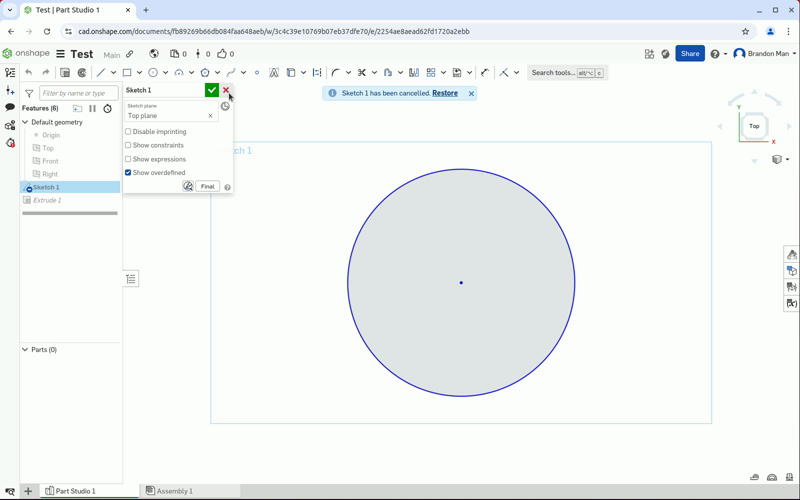
click(229, 92)
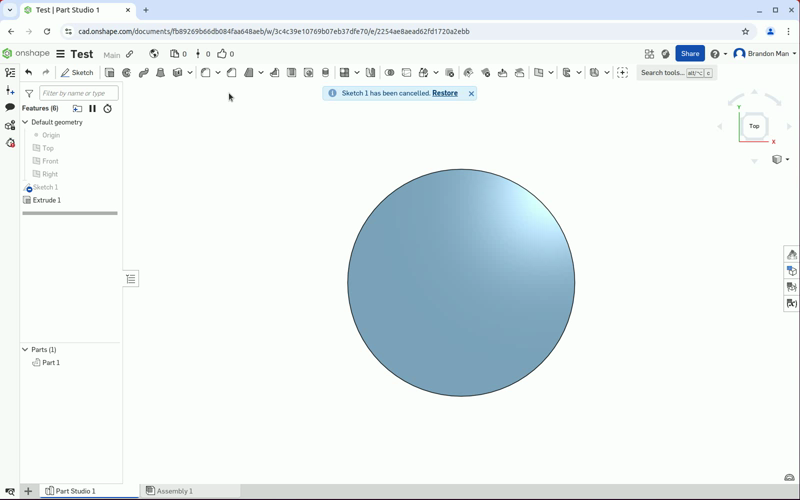
mouse_move(541, 75)
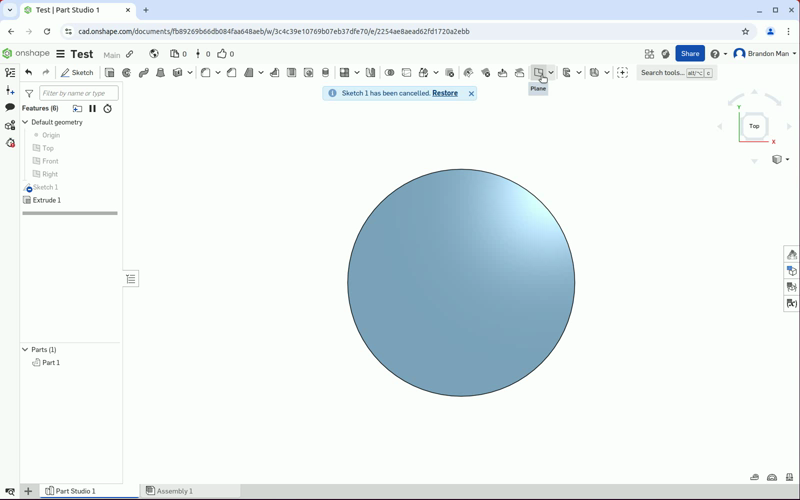
click(541, 75)
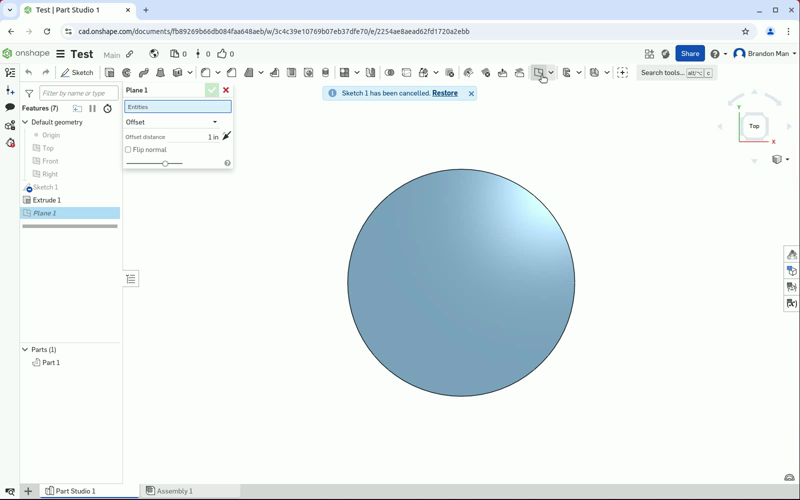
mouse_move(73, 150)
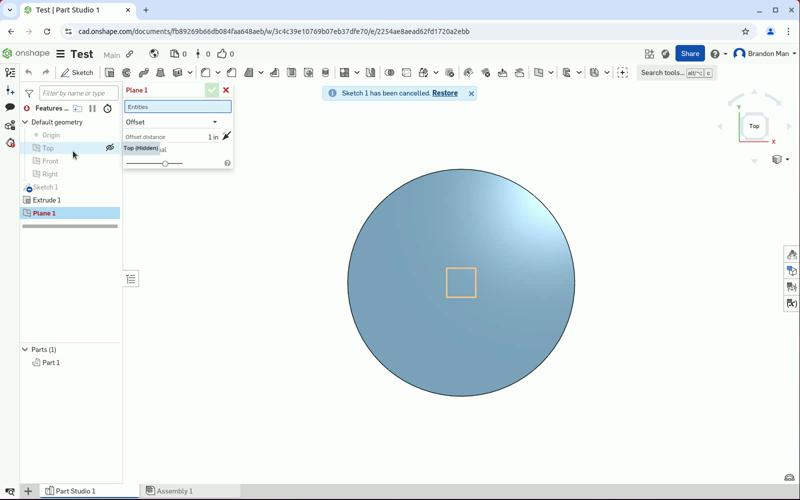
click(73, 150)
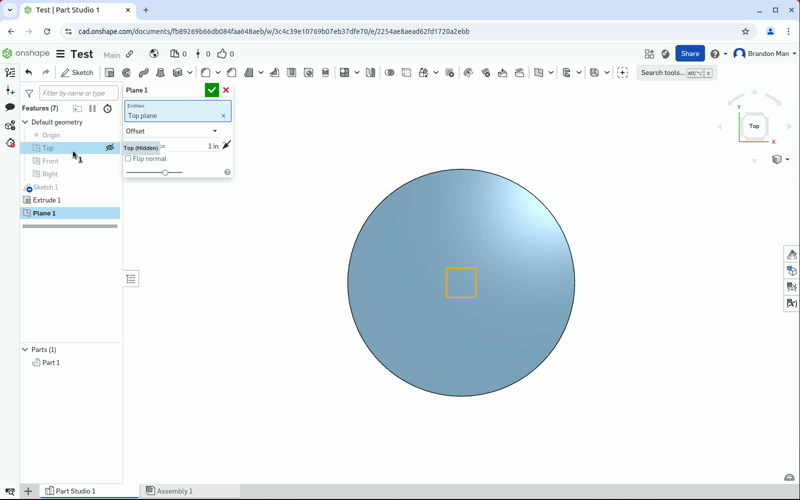
key(tab, 2)
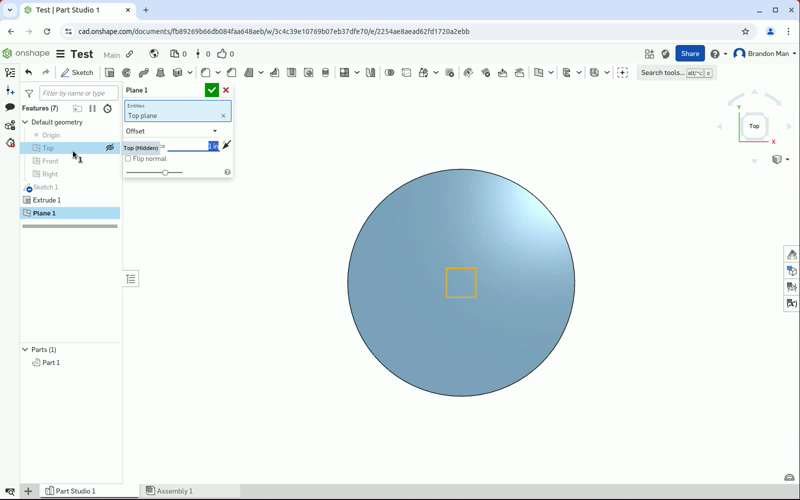
text(15.405)
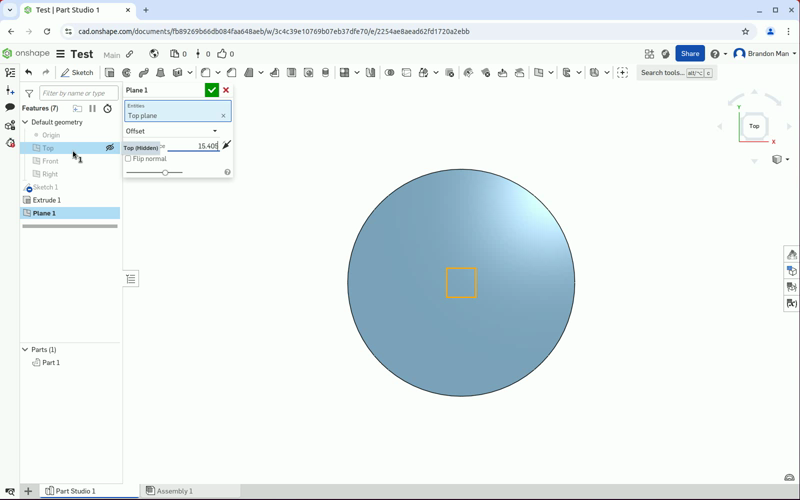
key(enter, 2)
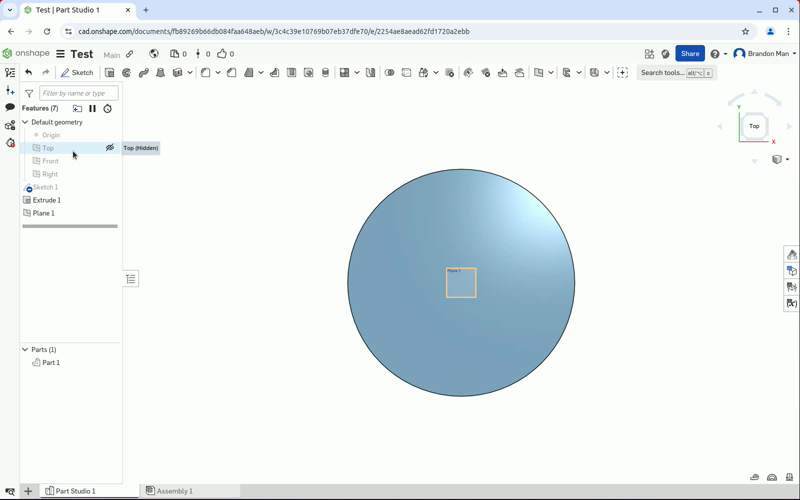
key(shift+s)
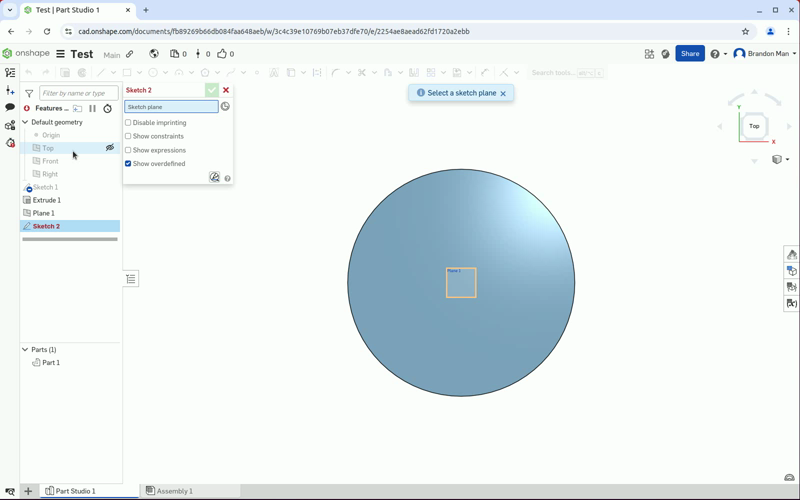
mouse_move(73, 215)
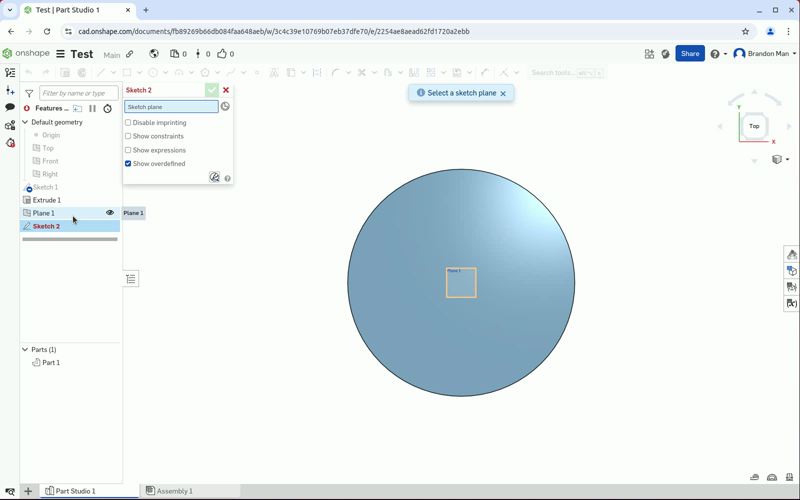
click(73, 215)
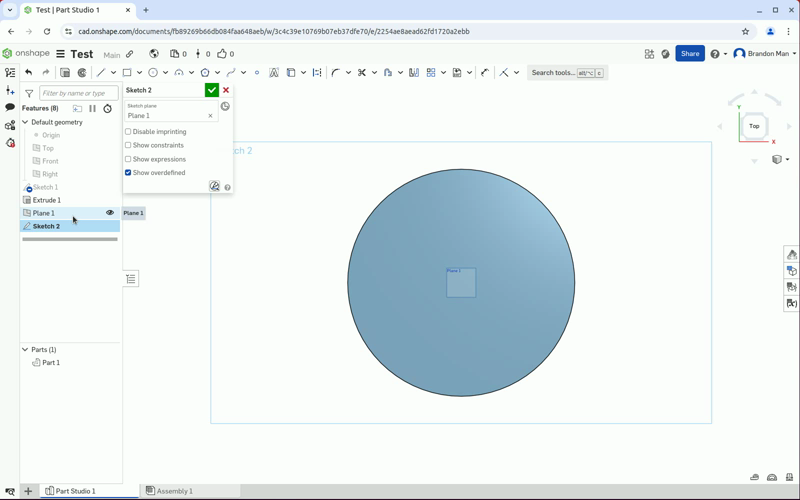
mouse_move(73, 352)
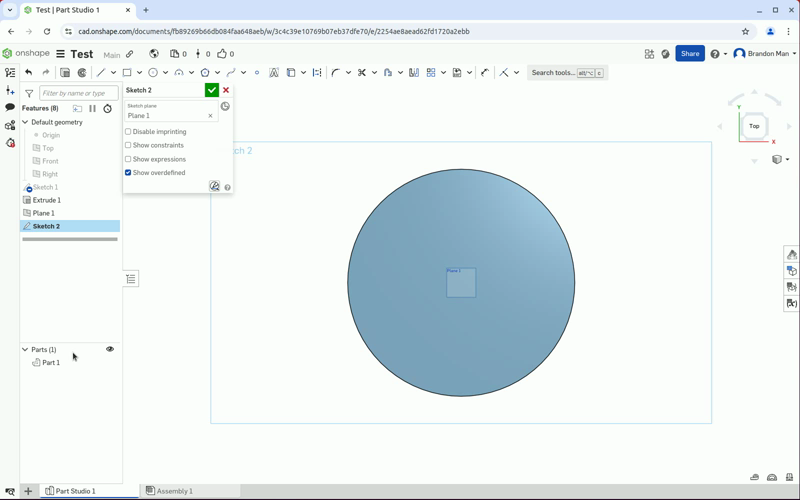
key(y)
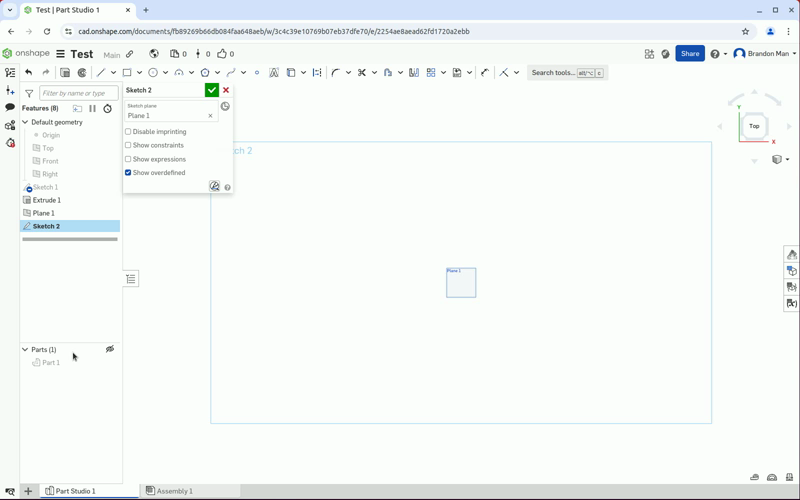
key(c)
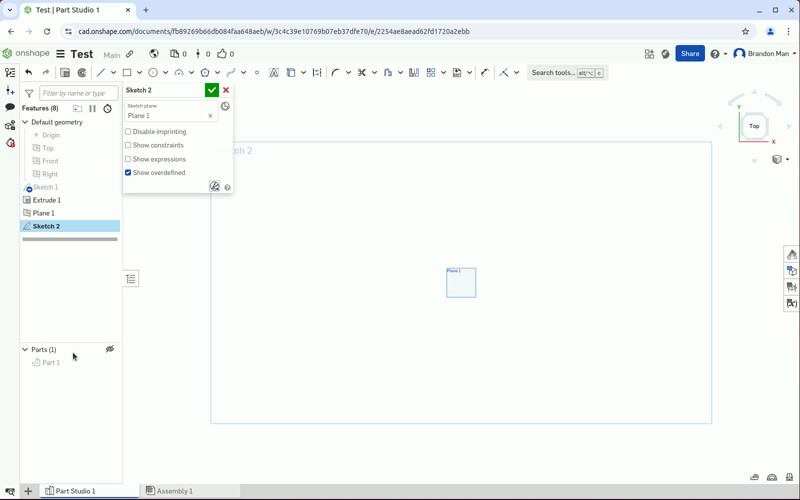
key_down(shift)
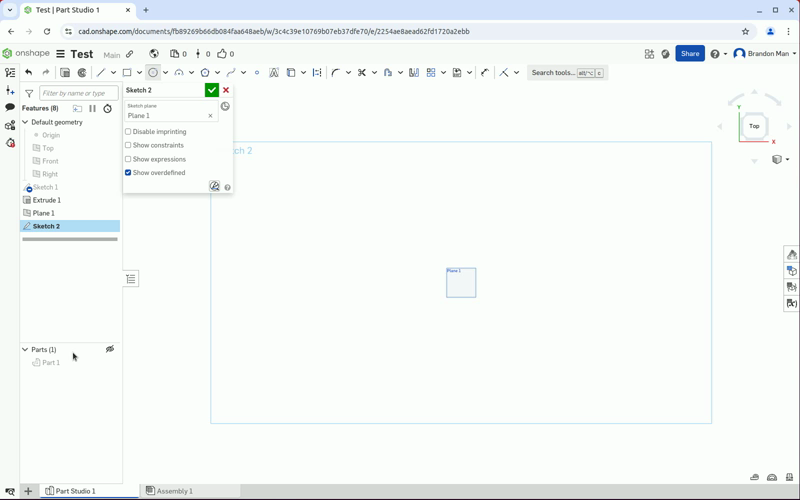
mouse_move(461, 282)
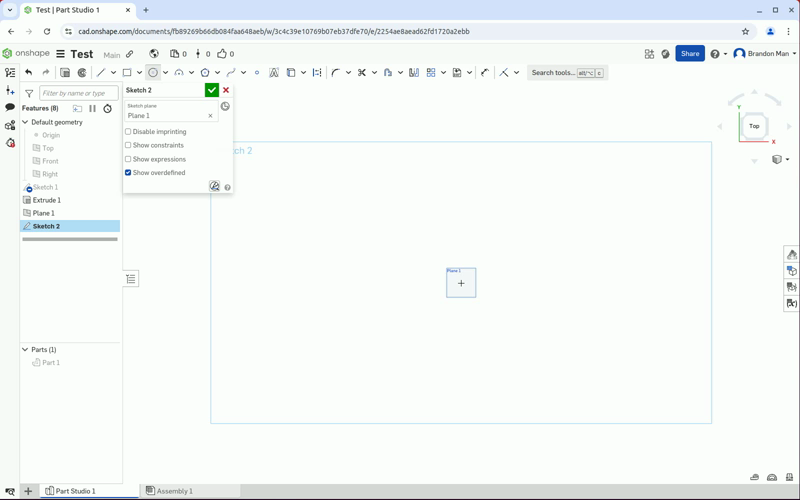
click(461, 282)
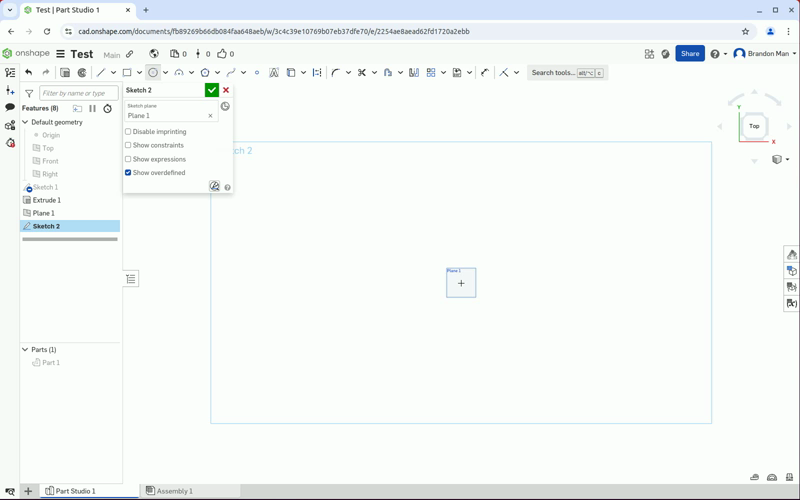
key_up(shift)
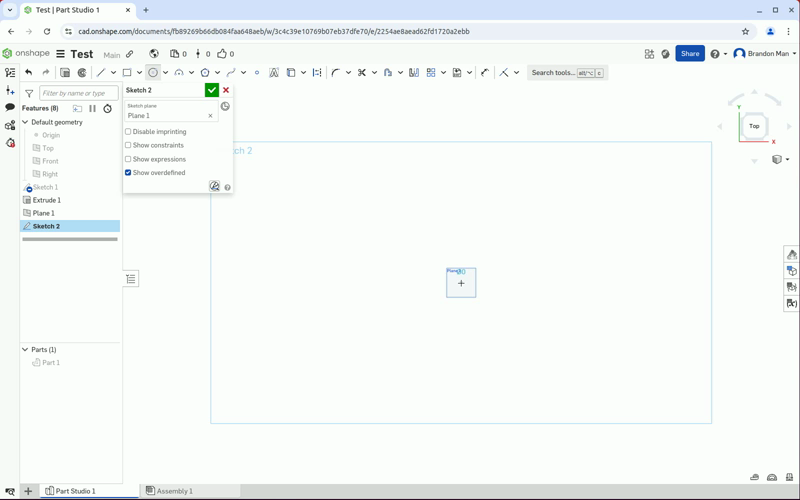
mouse_move(537, 282)
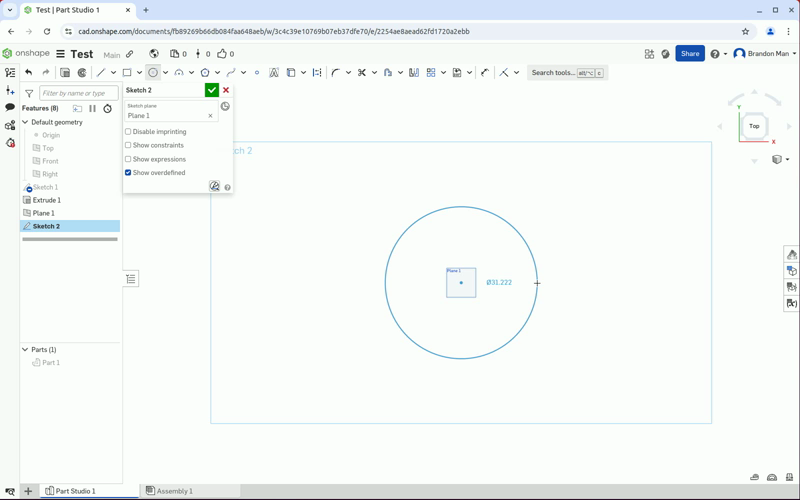
click(537, 282)
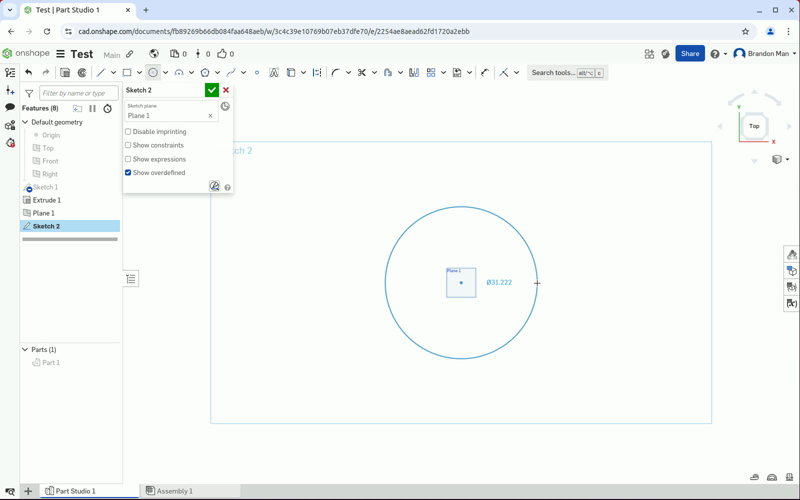
key(esc)
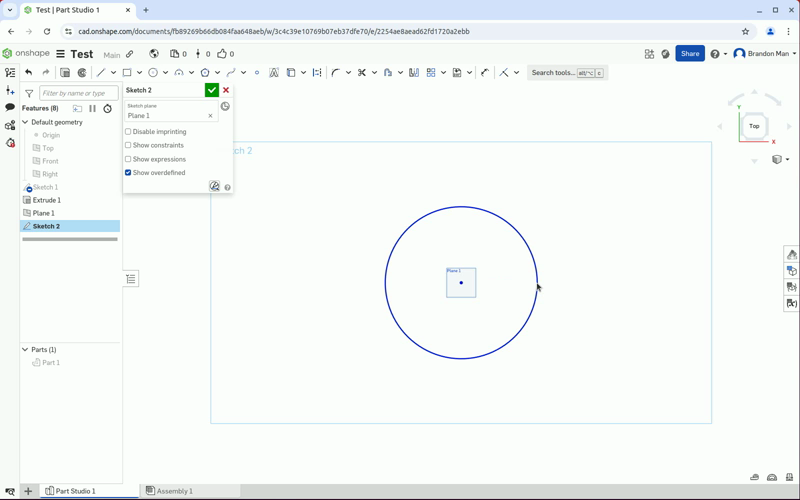
mouse_move(449, 263)
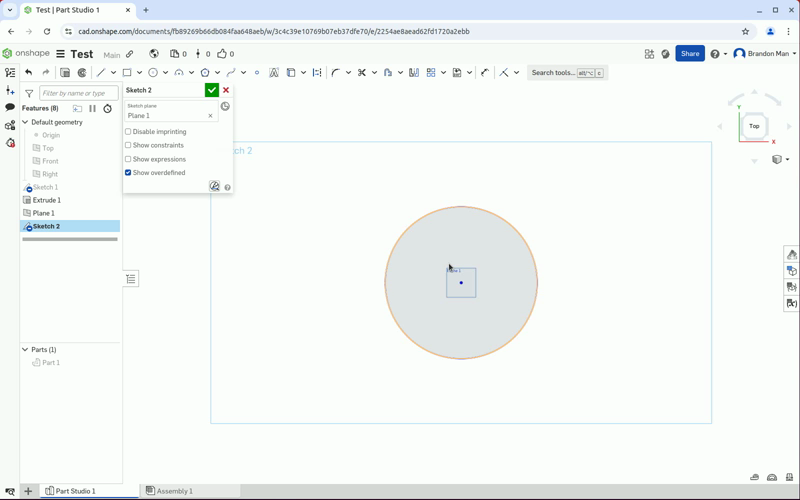
click(449, 263)
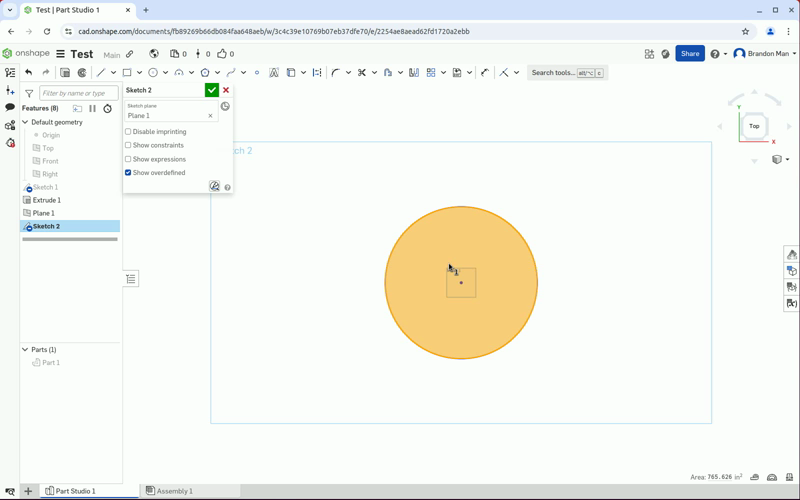
mouse_move(73, 352)
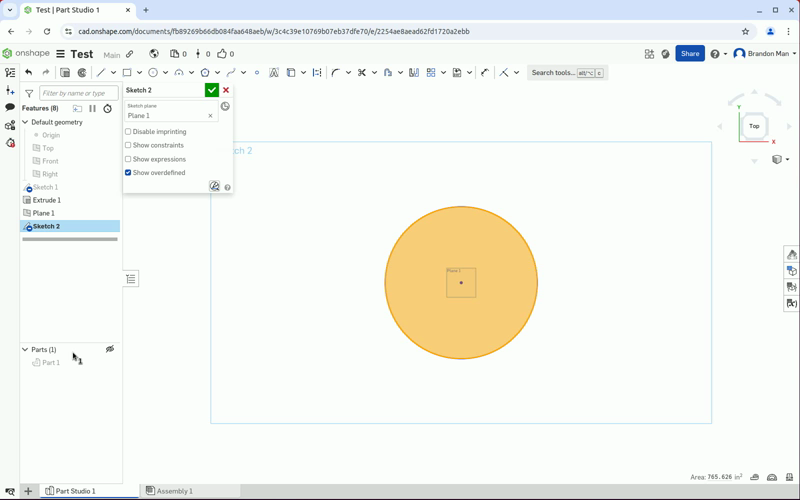
key(shift+y)
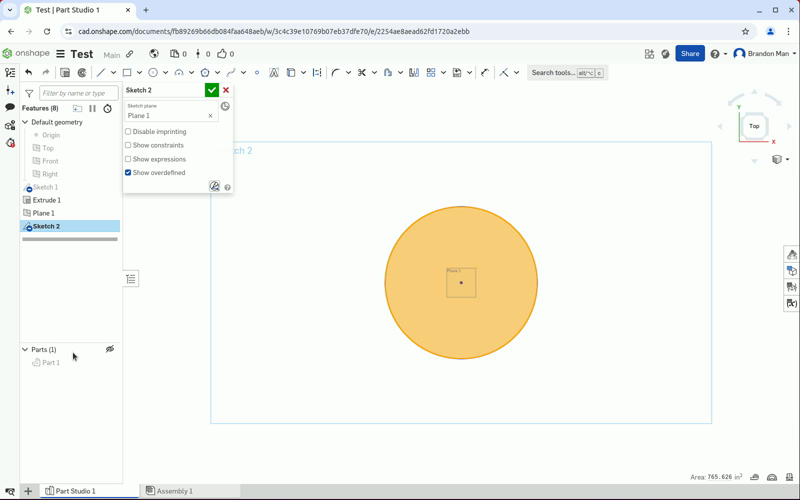
key(shift+e)
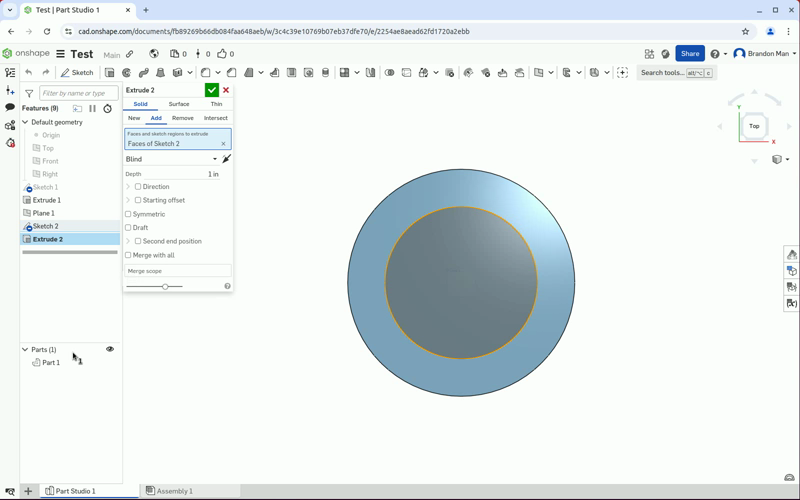
mouse_move(143, 106)
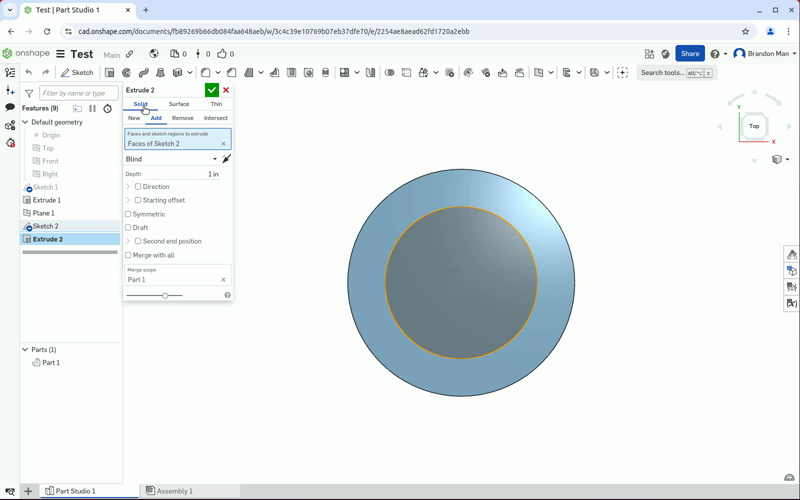
click(143, 106)
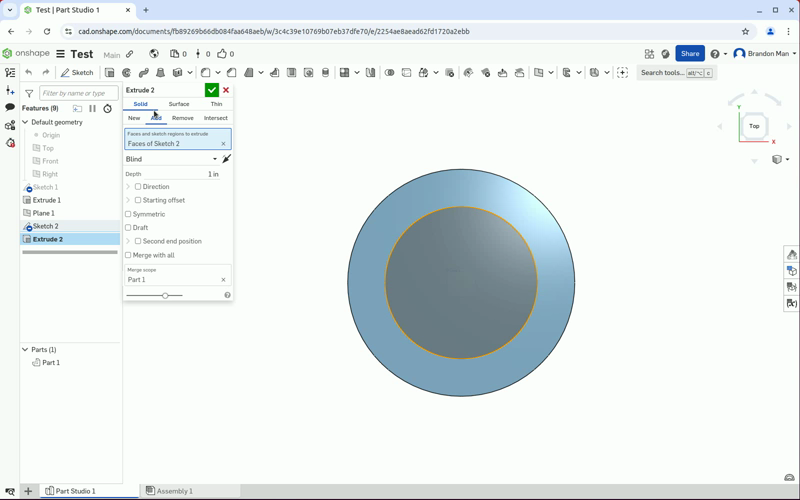
mouse_move(186, 120)
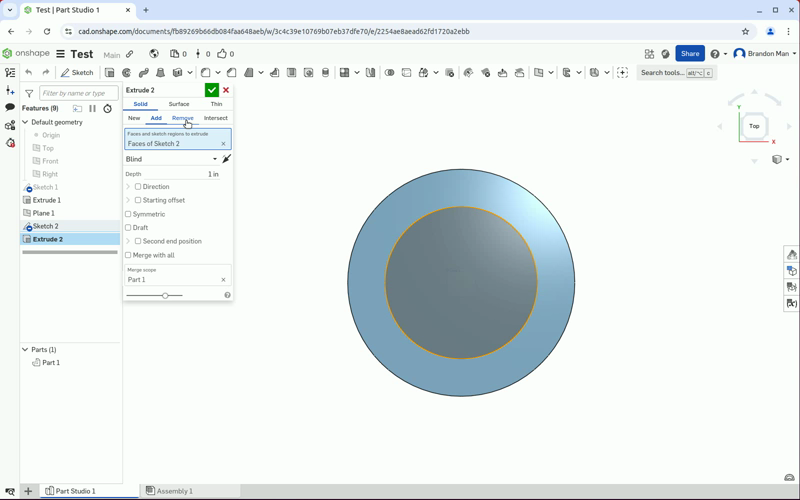
click(186, 120)
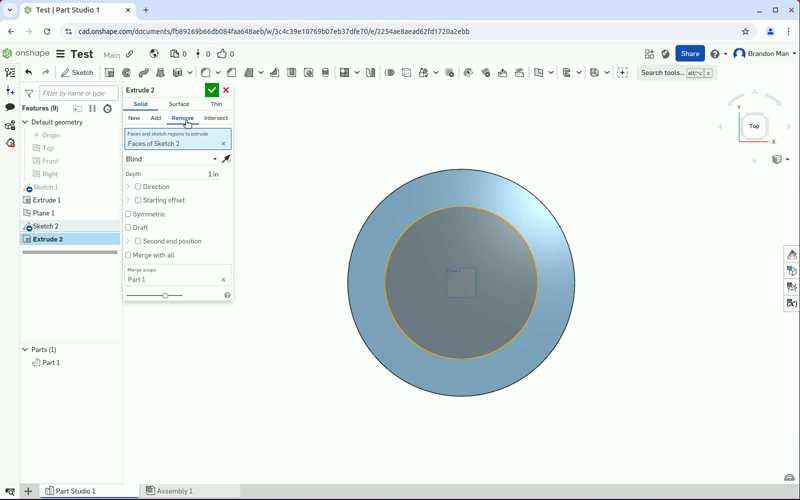
key(tab, 4)
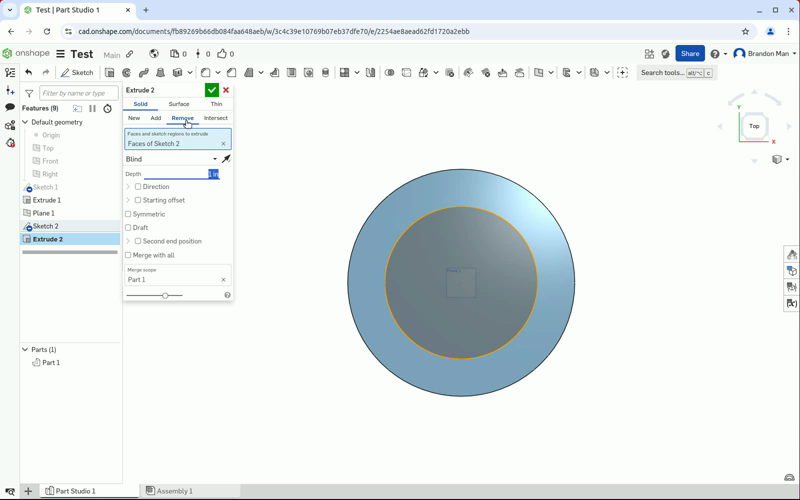
text(1.444)
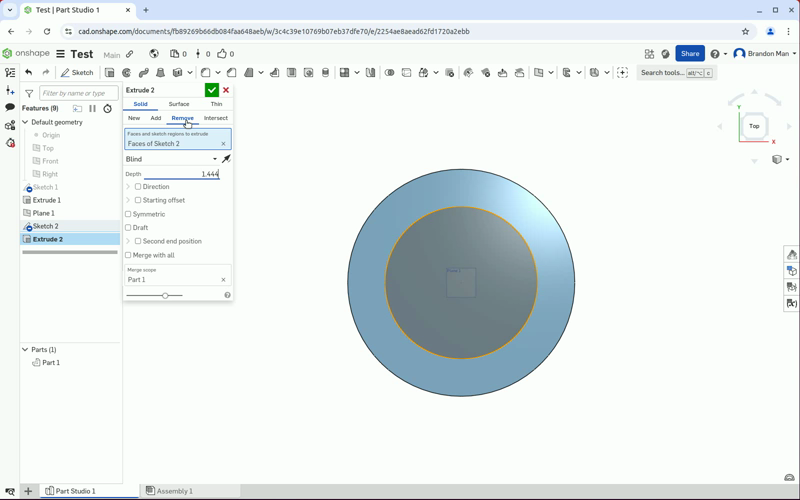
key(tab, 6)
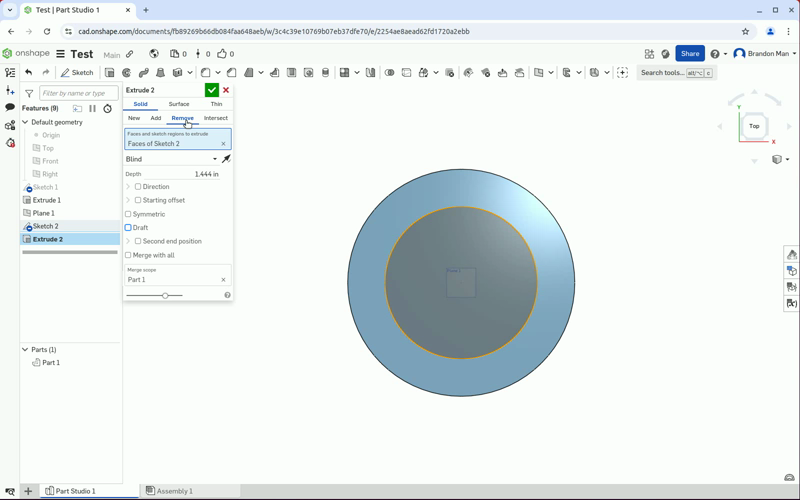
key(space)
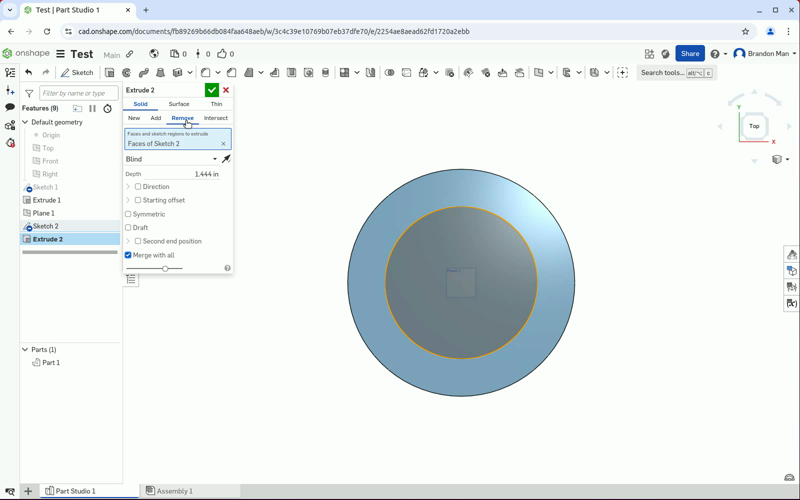
key(enter)
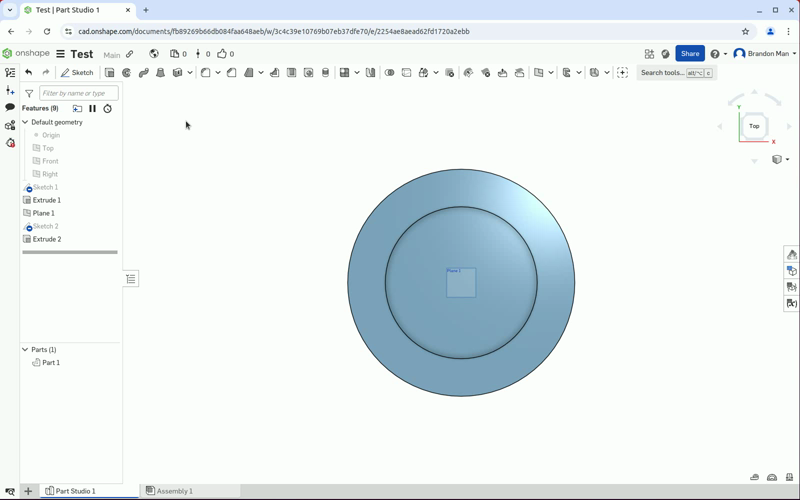
key(shift+h)
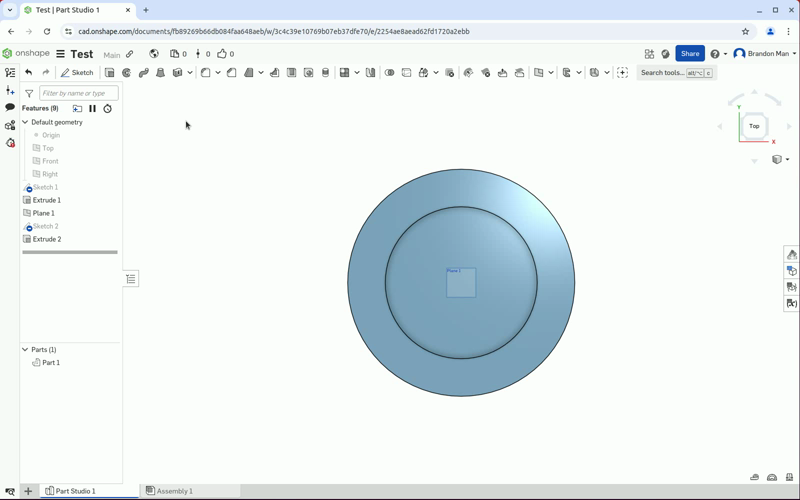
key(shift+h)
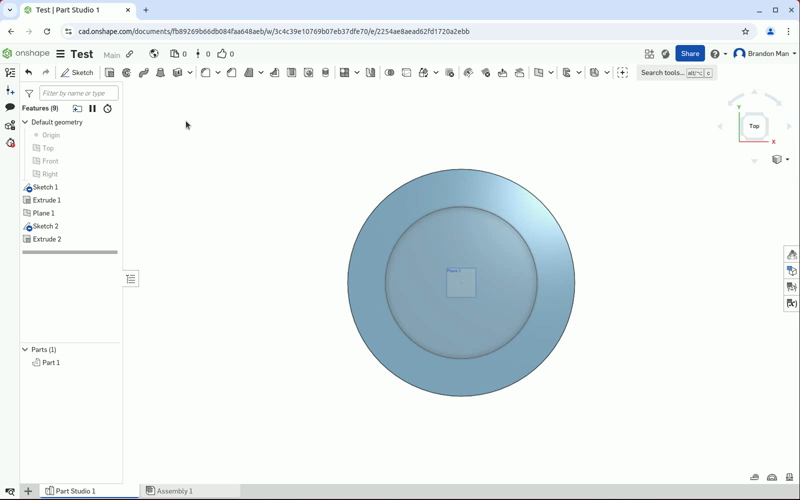
key(shift+7)
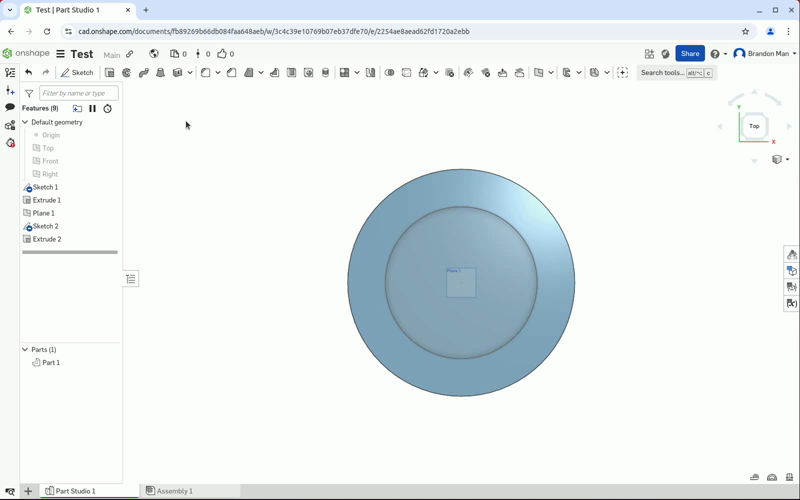
key(up, 3)
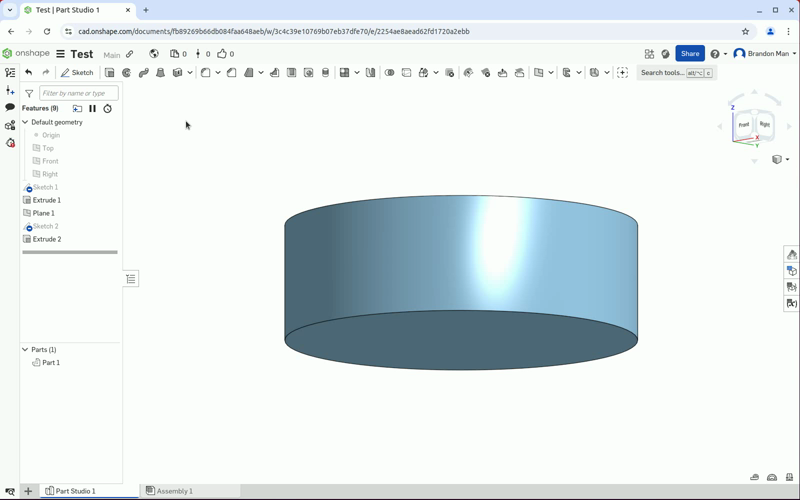
key(left, 3)
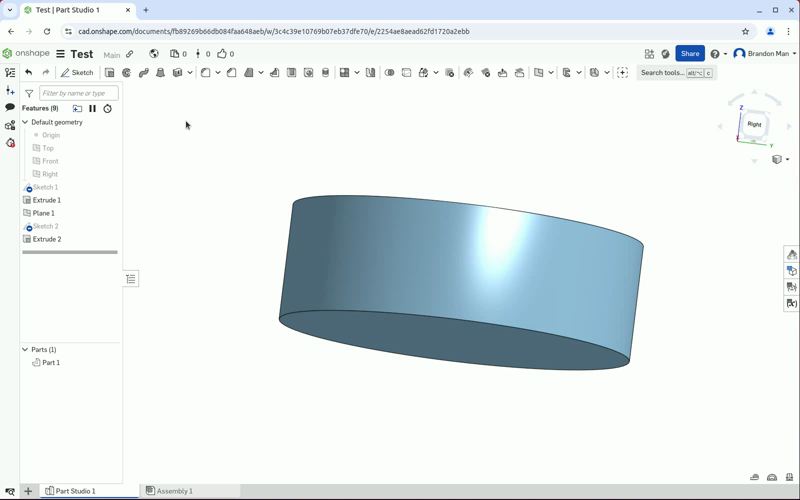
key(right, 3)
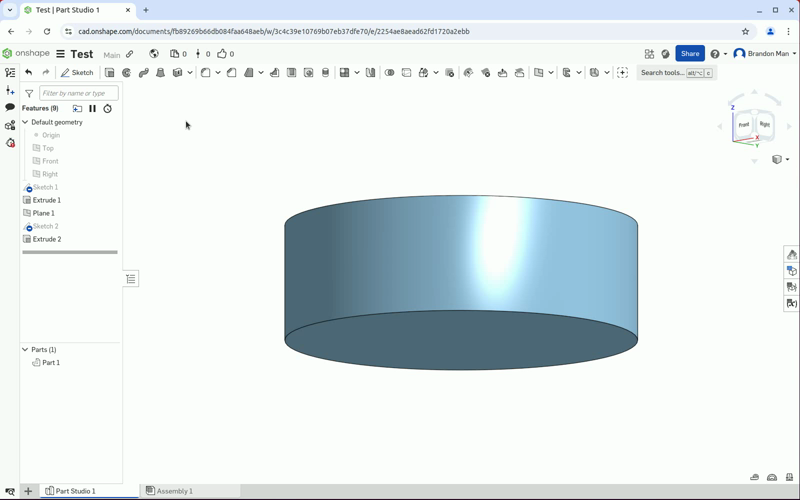
key(down, 3)
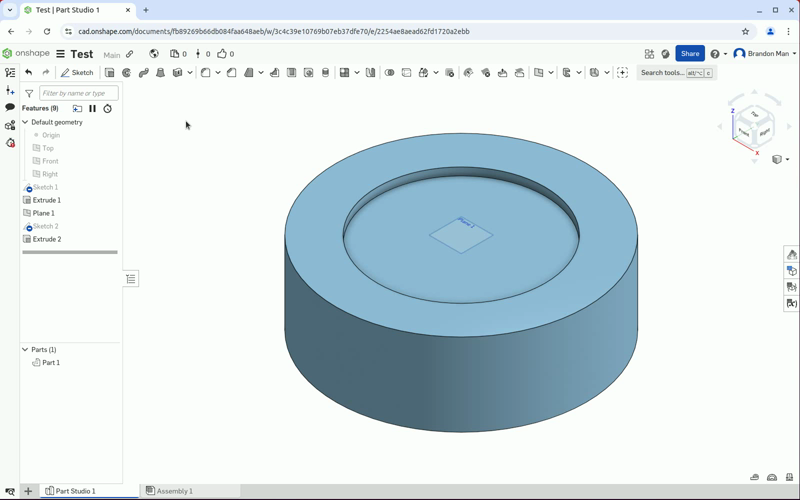
mouse_move(73, 189)
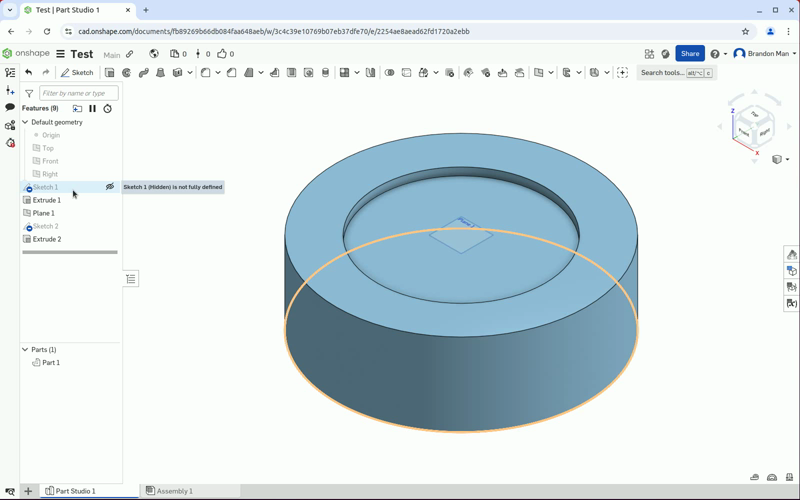
click(73, 189)